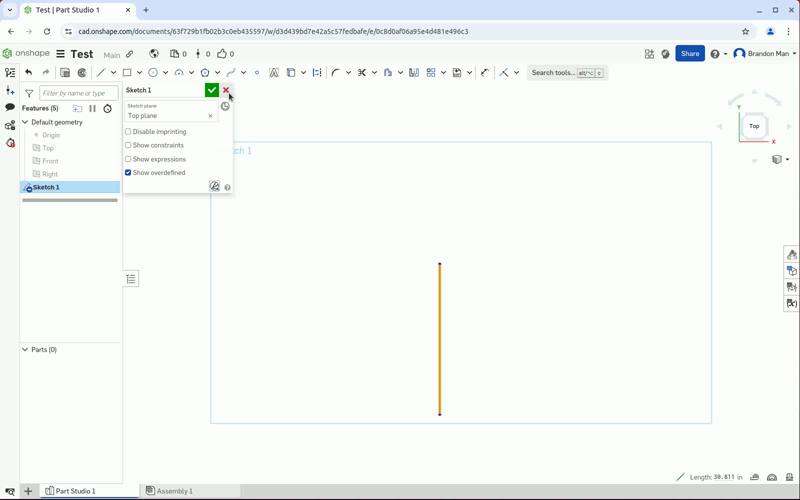
key(shift+h)
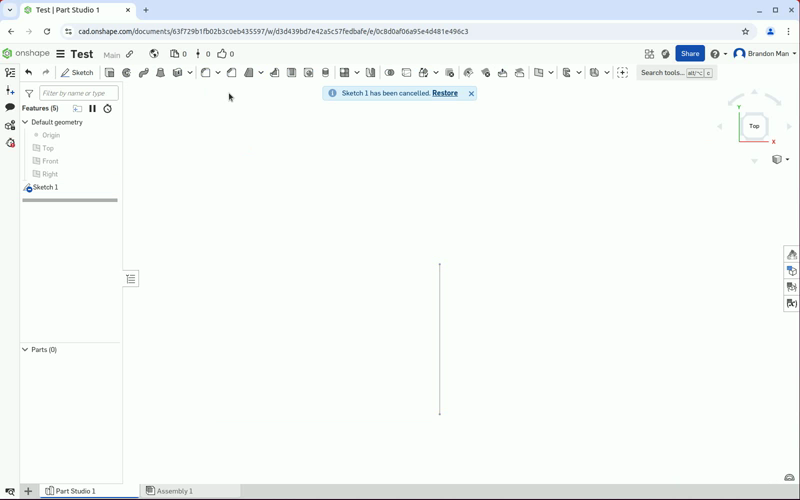
key(shift+s)
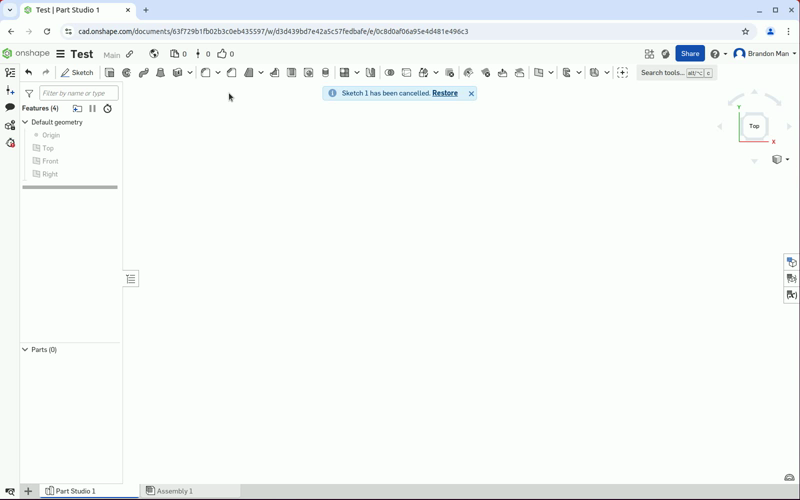
mouse_move(73, 150)
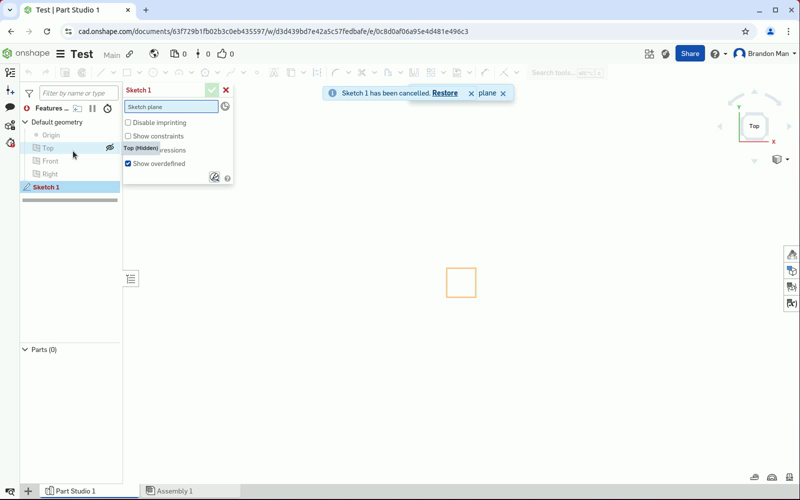
click(73, 150)
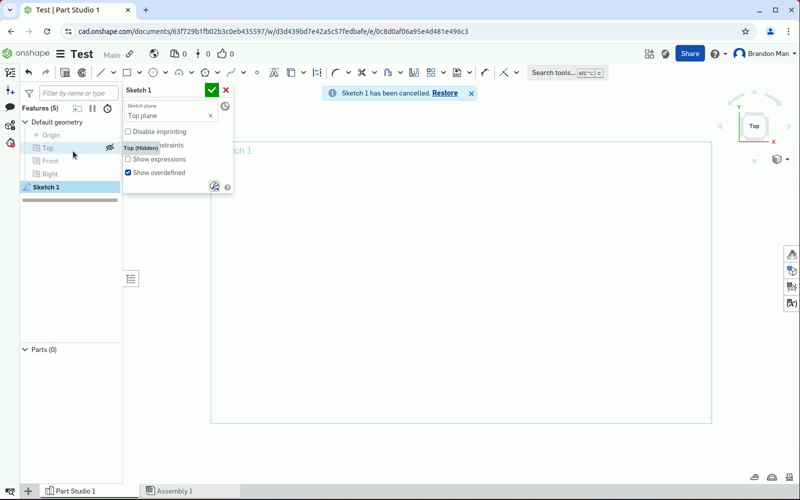
mouse_move(73, 352)
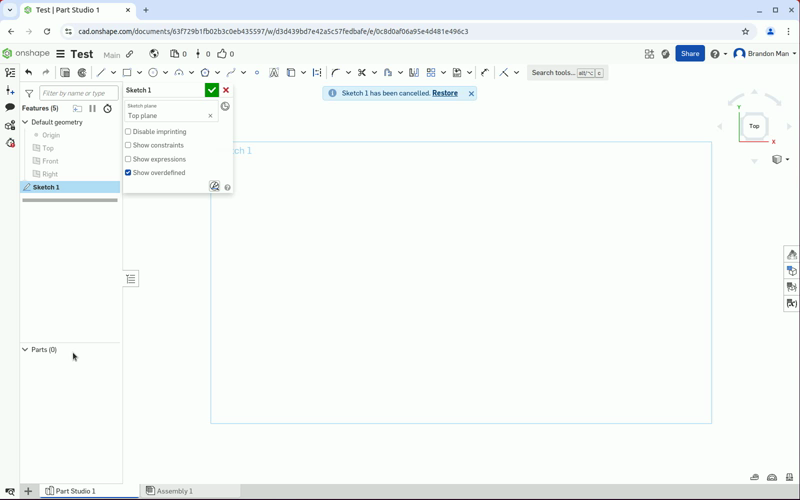
key(y)
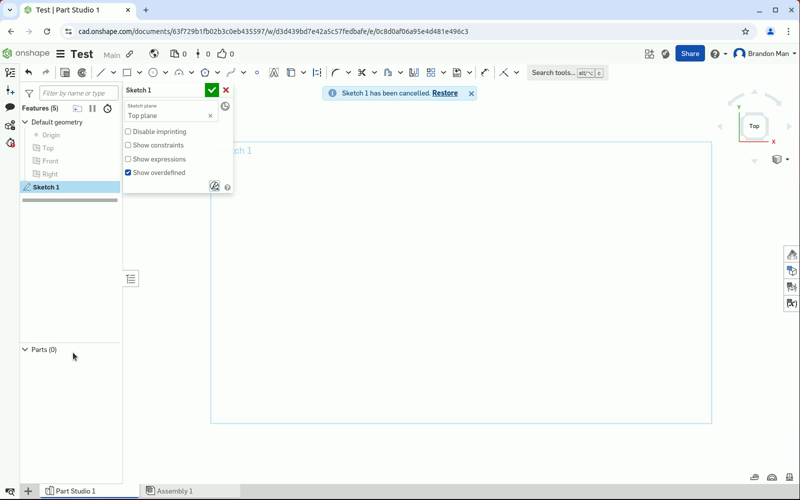
key(c)
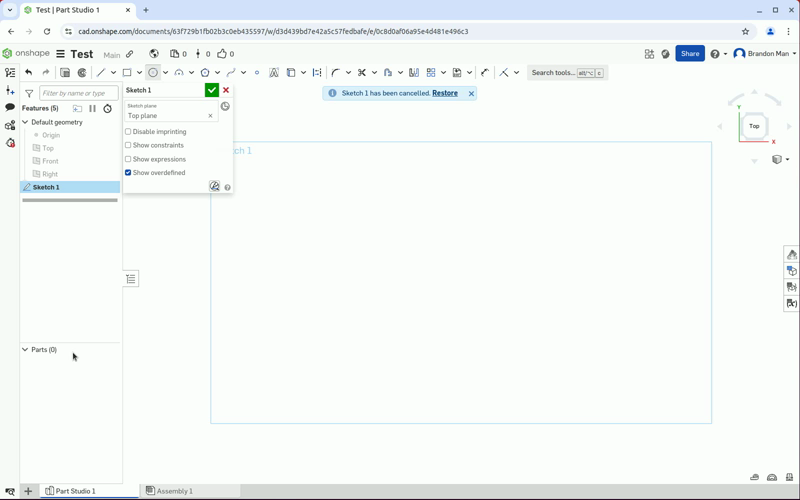
key_down(shift)
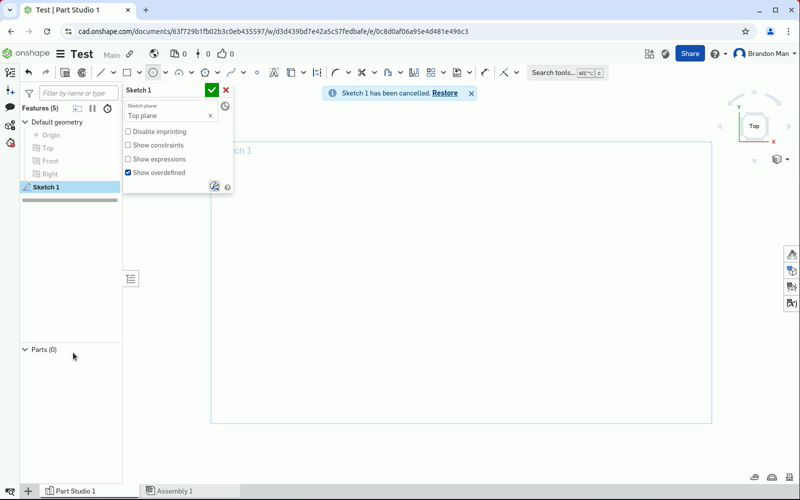
mouse_move(460, 282)
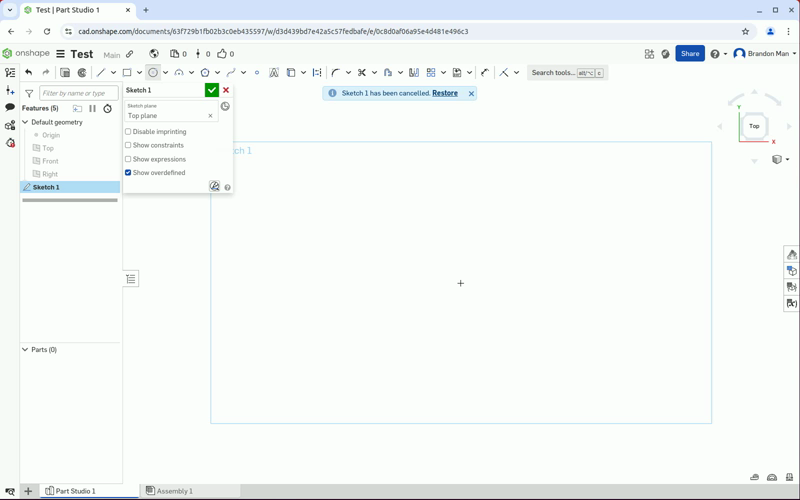
click(460, 282)
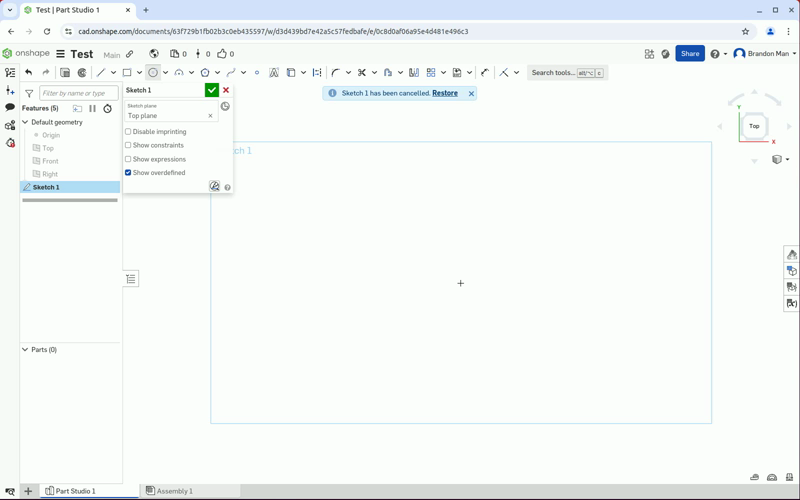
key_up(shift)
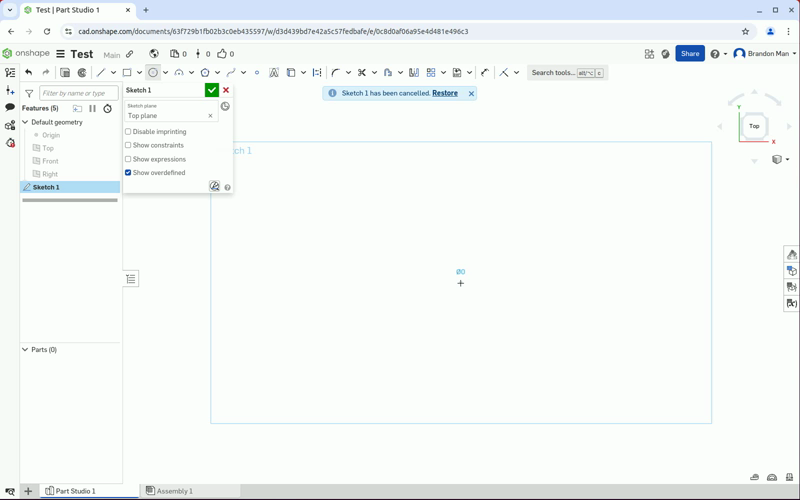
mouse_move(533, 282)
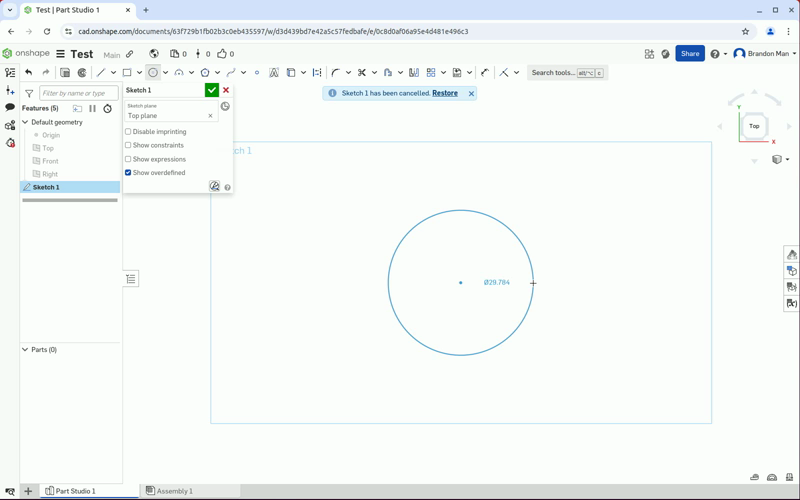
click(533, 282)
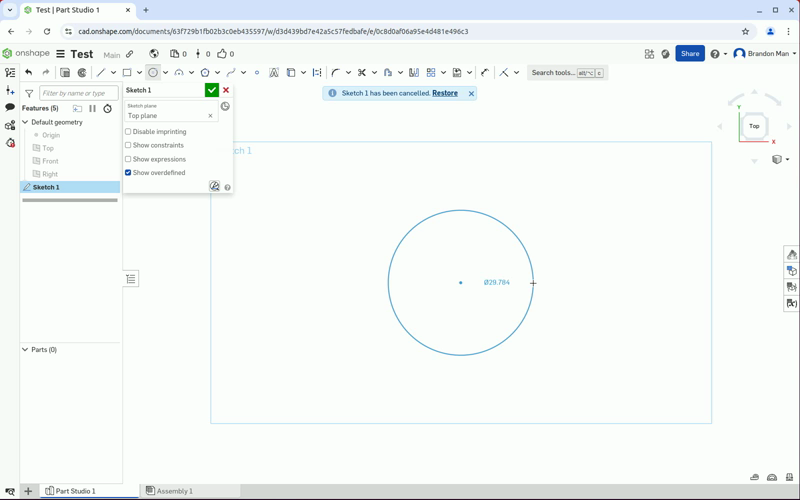
key(esc)
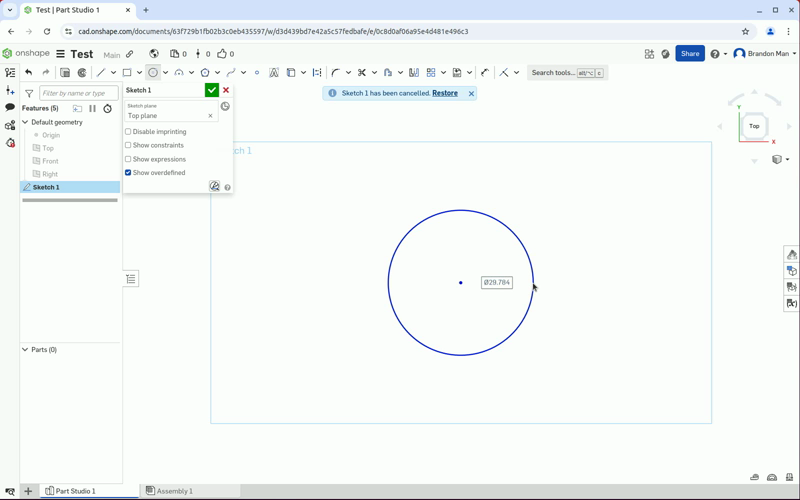
mouse_move(498, 296)
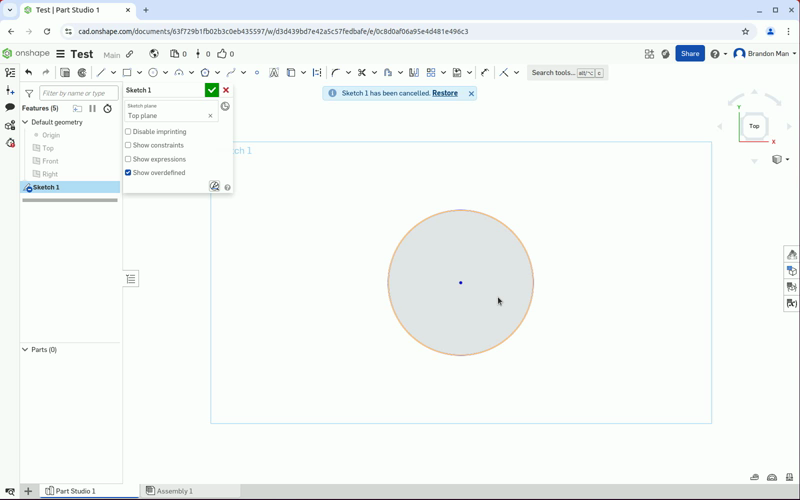
click(498, 296)
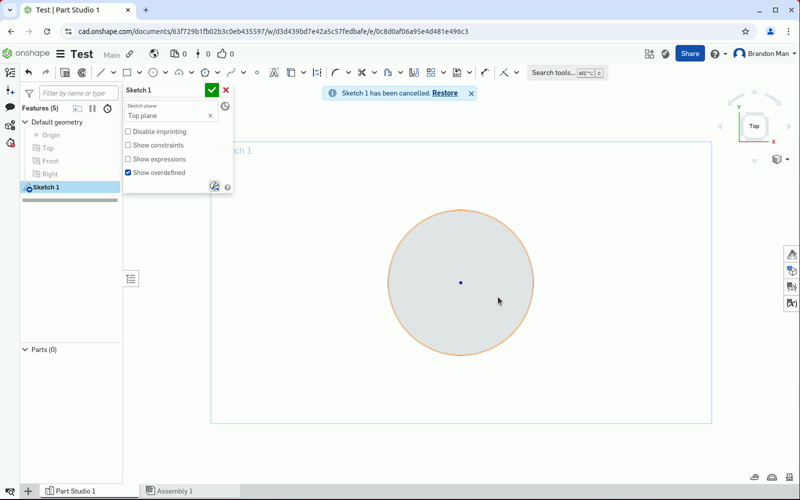
mouse_move(73, 352)
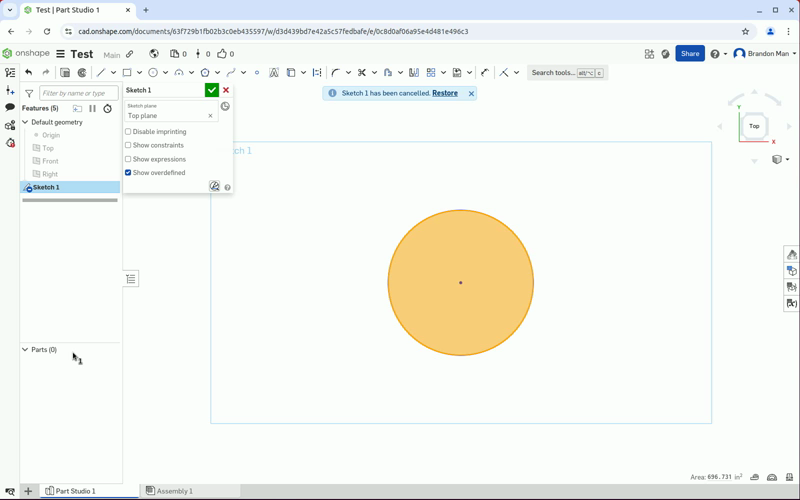
key(shift+y)
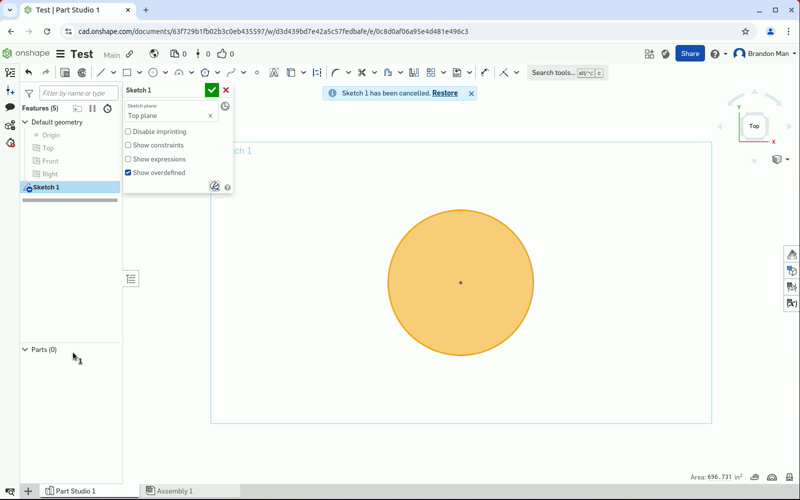
key(shift+e)
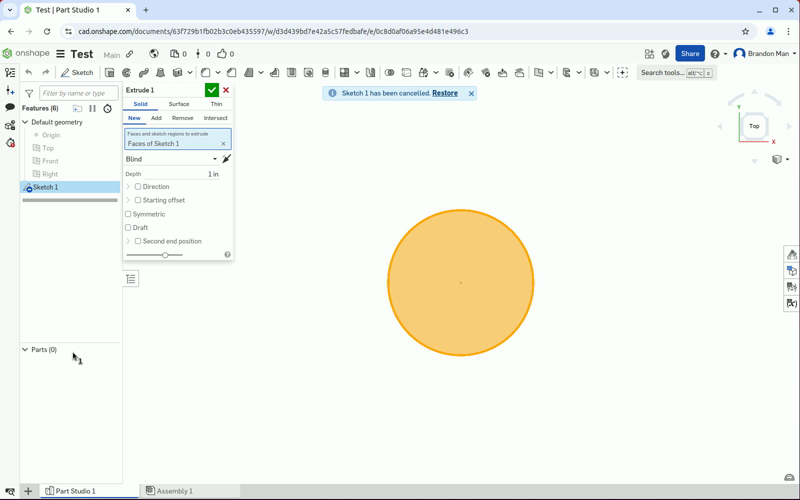
mouse_move(143, 106)
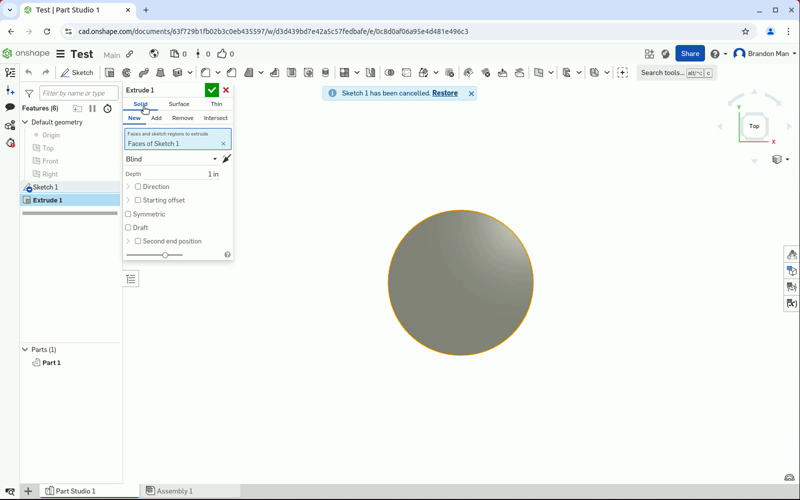
click(143, 106)
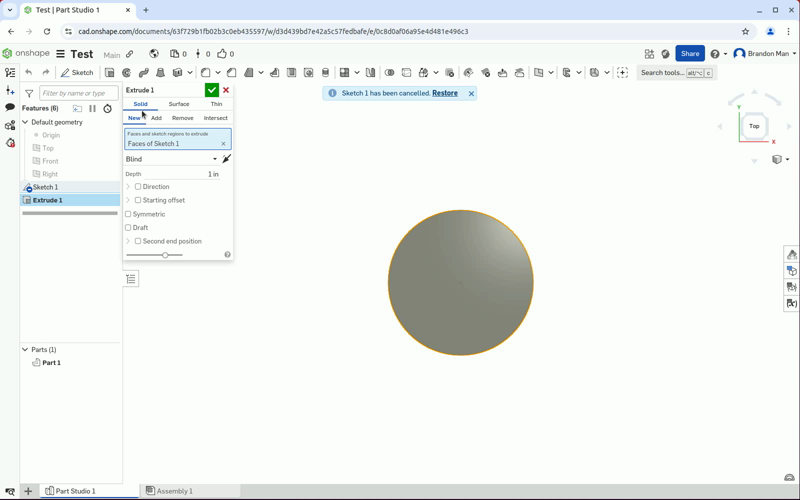
mouse_move(137, 120)
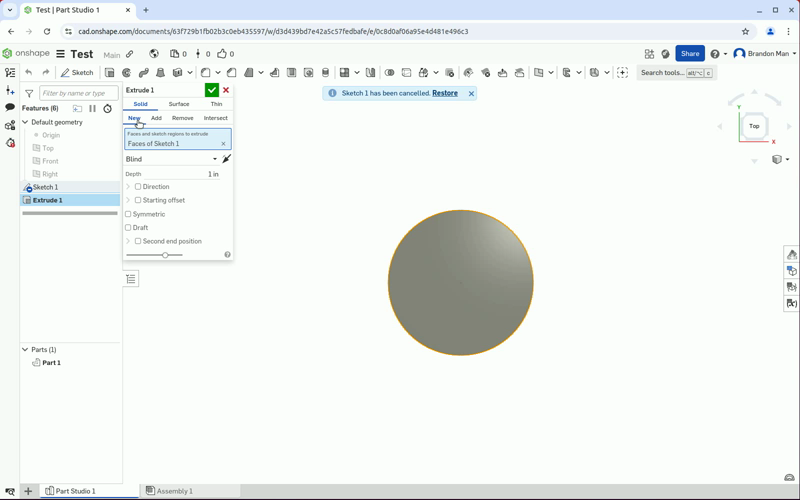
click(137, 120)
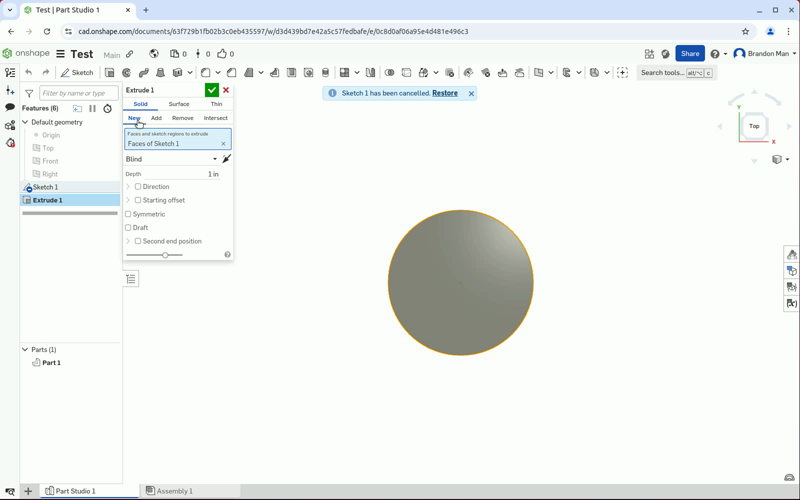
key(tab, 4)
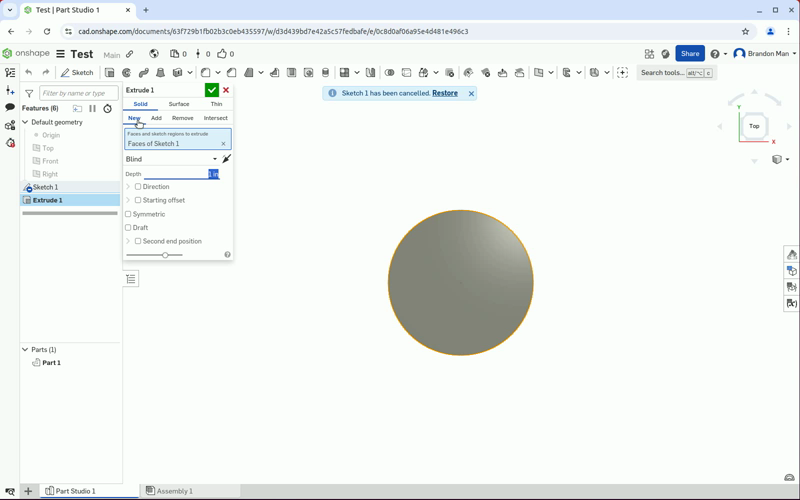
text(8.184)
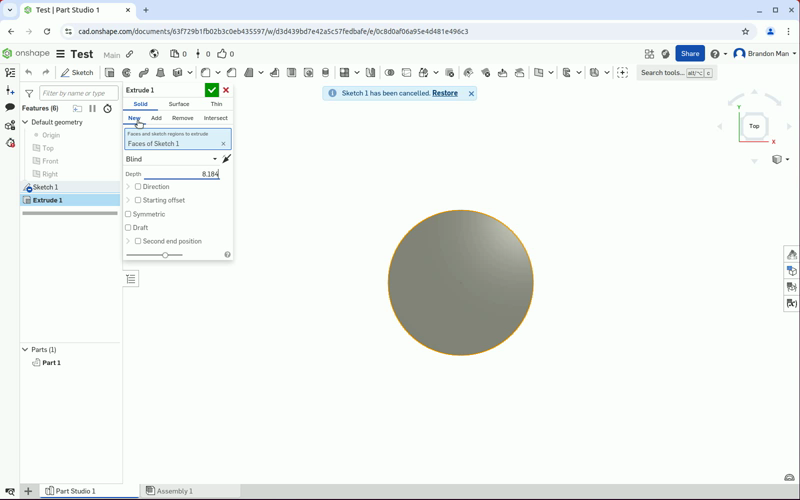
key(enter)
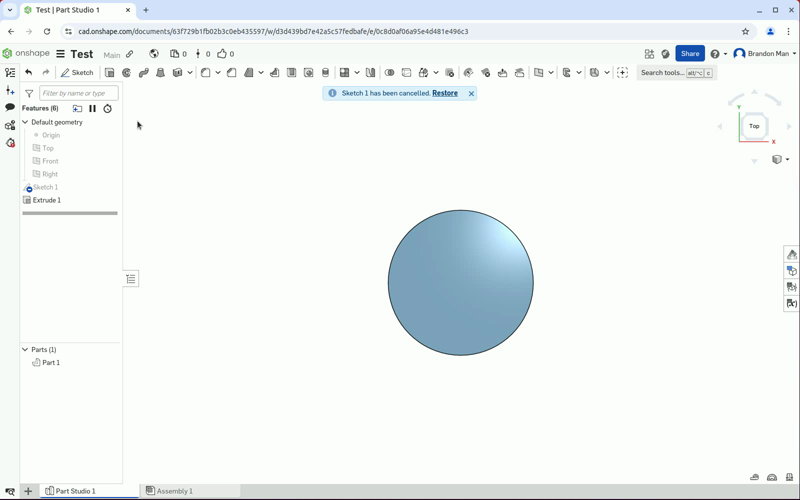
key(shift+h)
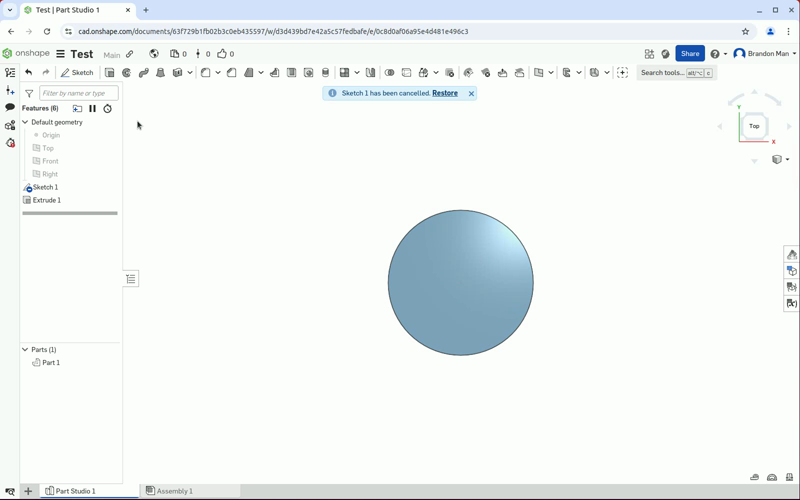
key(shift+h)
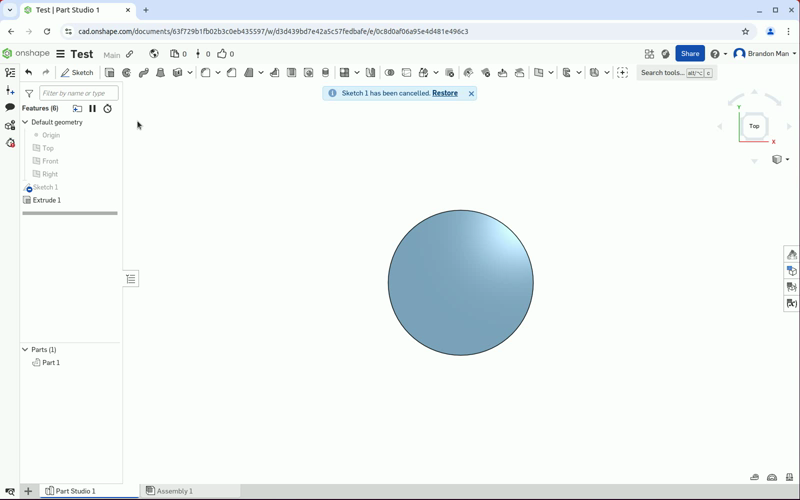
mouse_move(73, 189)
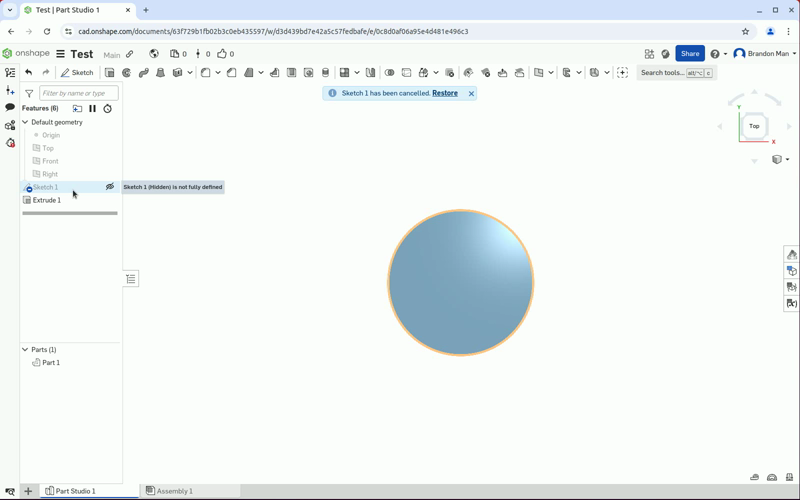
click(73, 189)
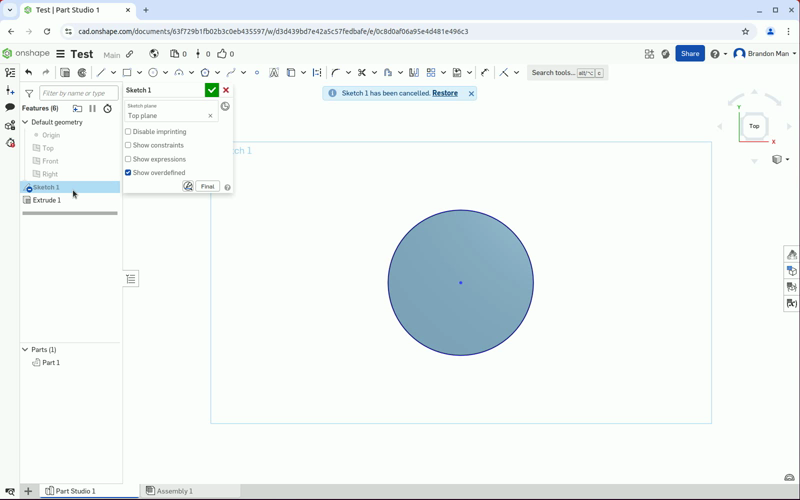
mouse_move(229, 92)
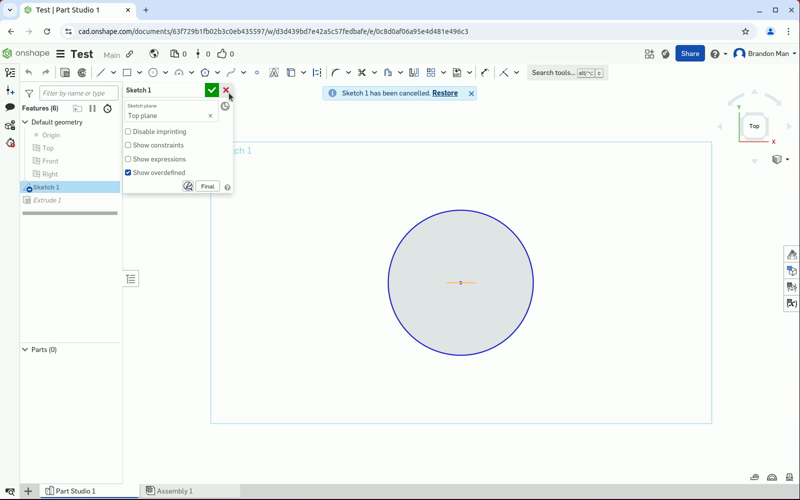
click(229, 92)
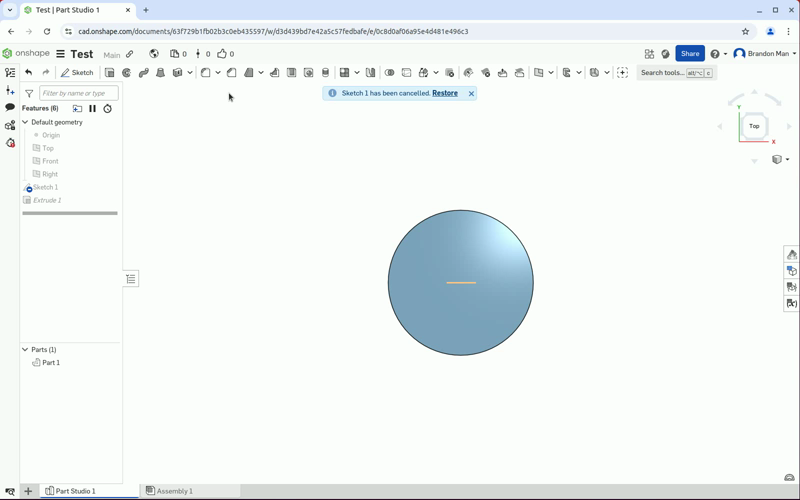
mouse_move(541, 75)
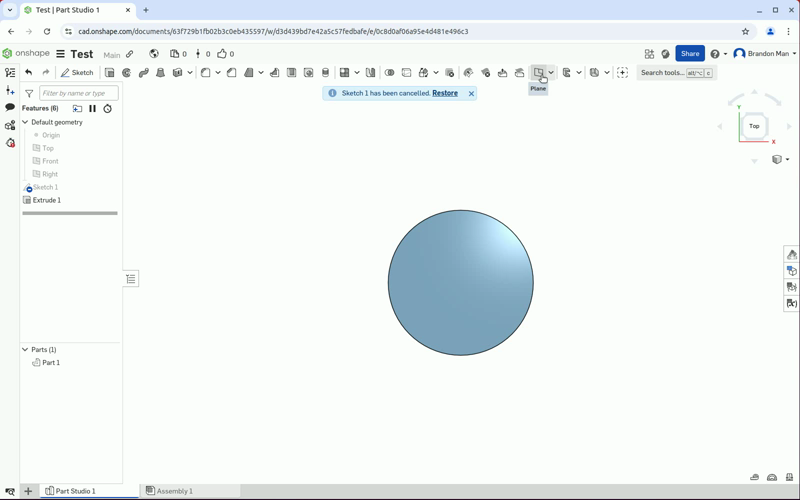
click(541, 75)
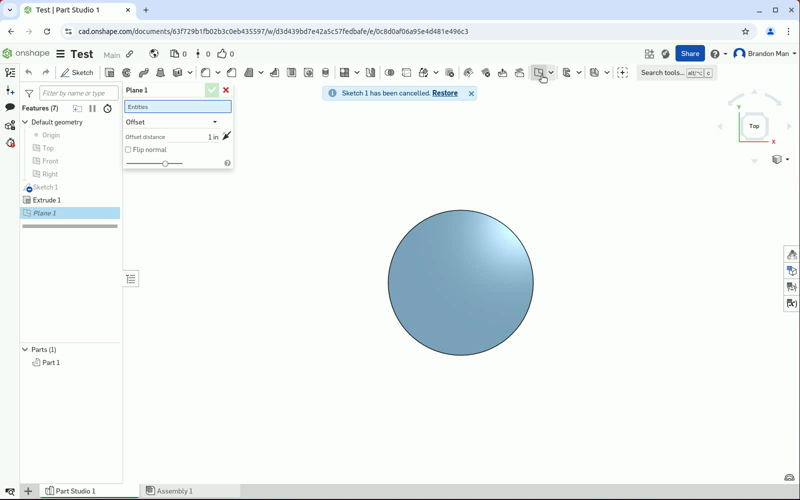
mouse_move(73, 150)
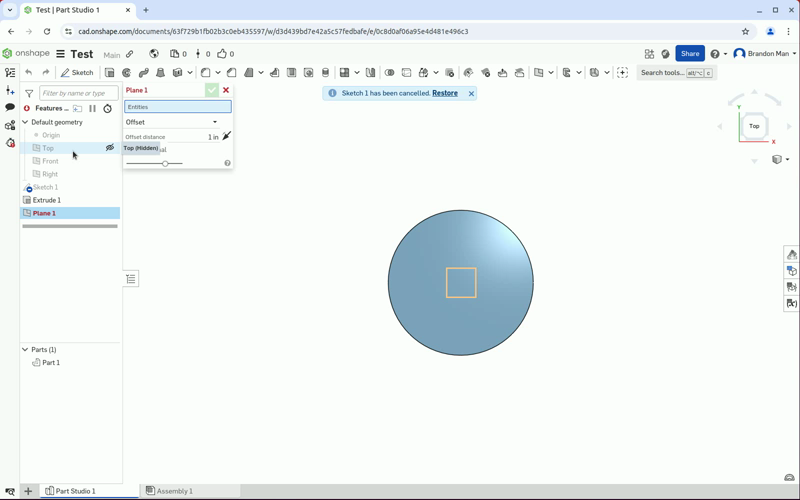
click(73, 150)
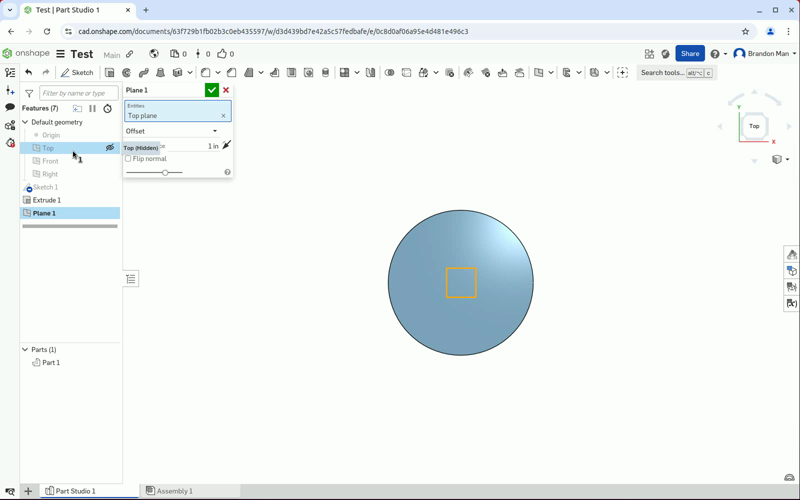
key(tab, 2)
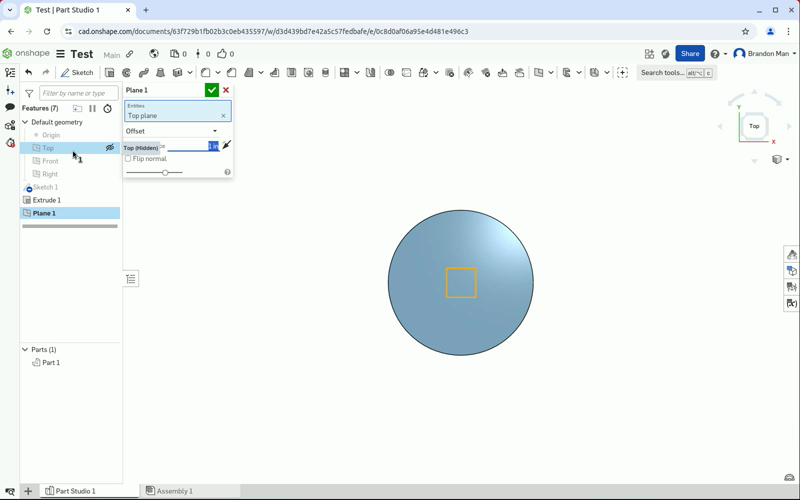
text(8.196)
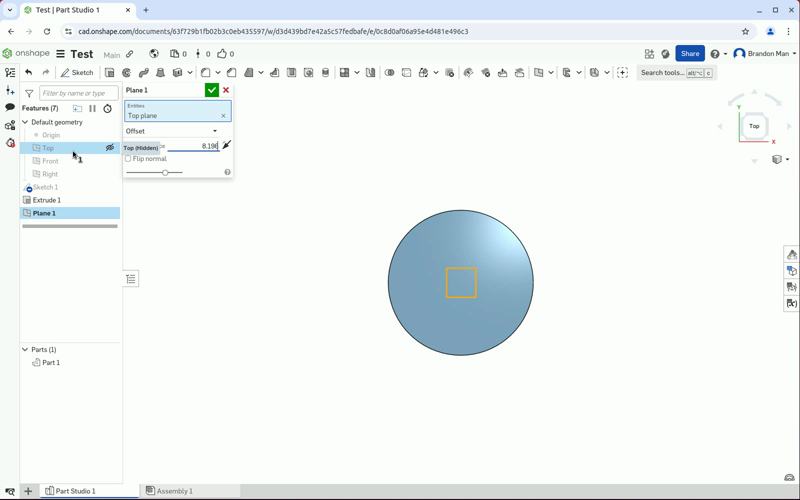
key(enter, 2)
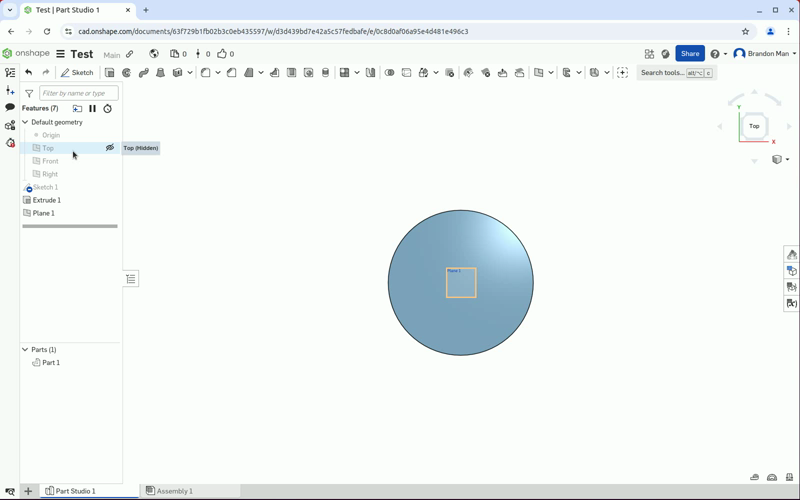
key(shift+s)
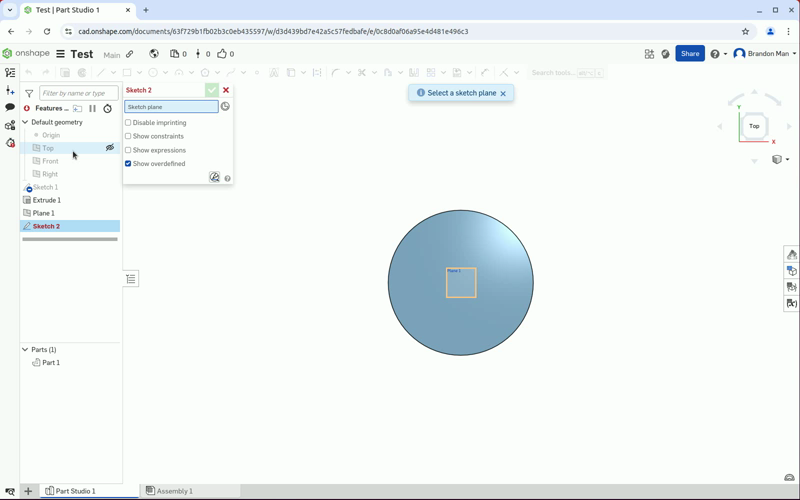
mouse_move(73, 215)
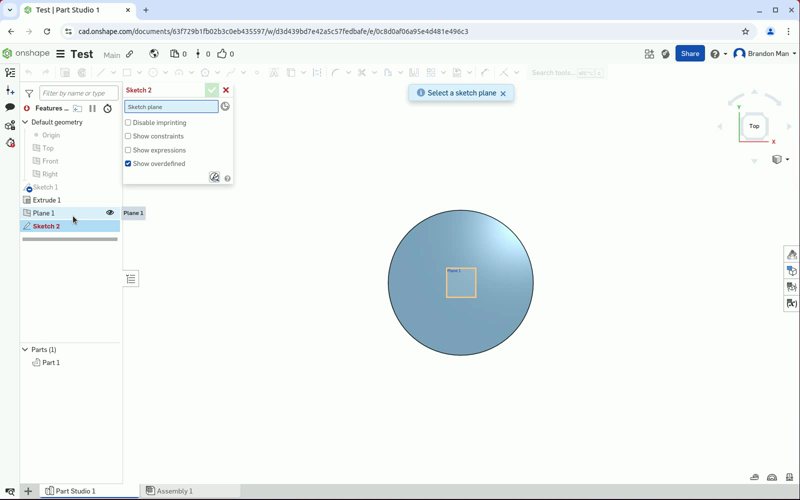
click(73, 215)
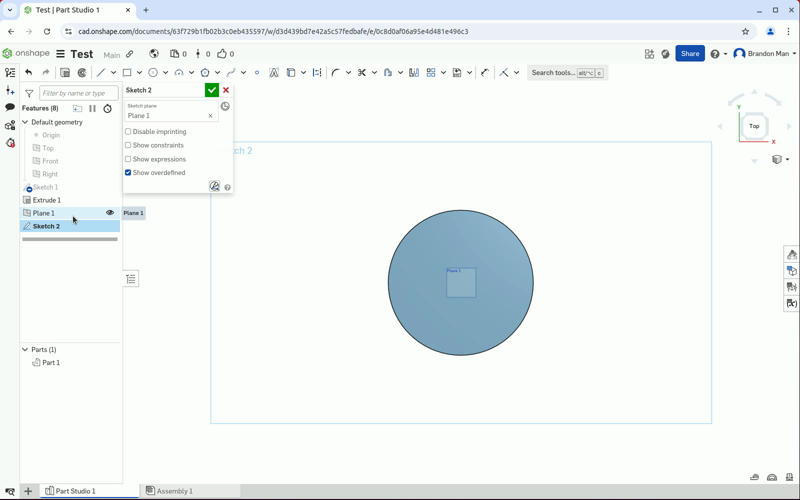
mouse_move(73, 352)
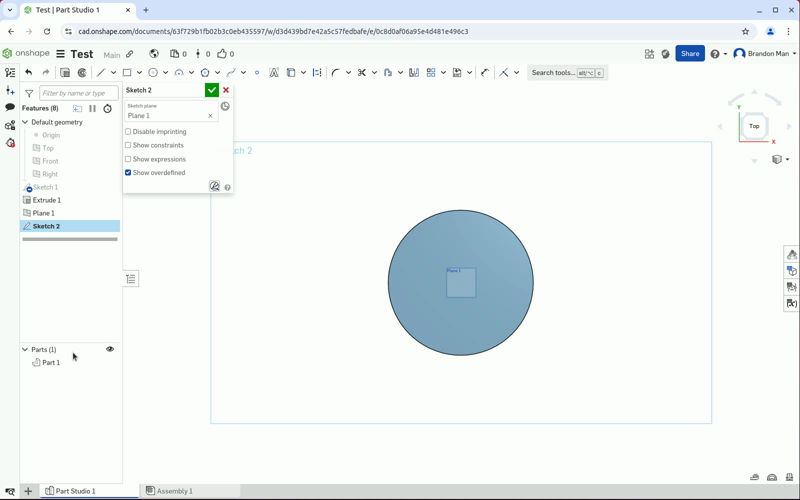
key(y)
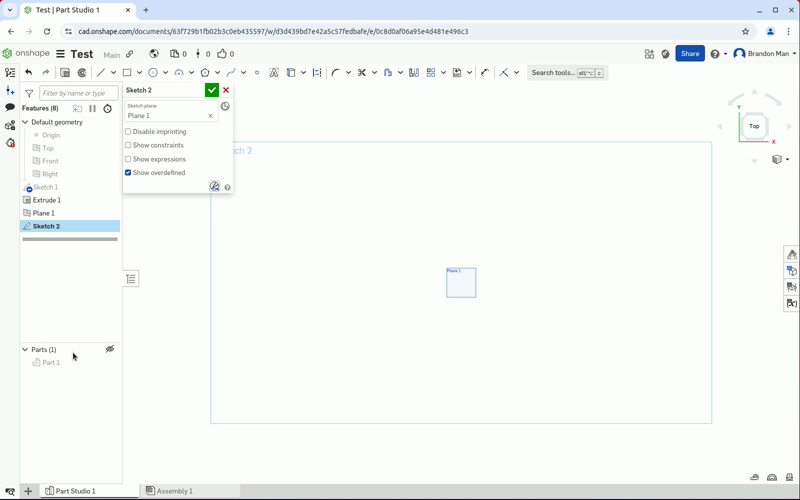
key(c)
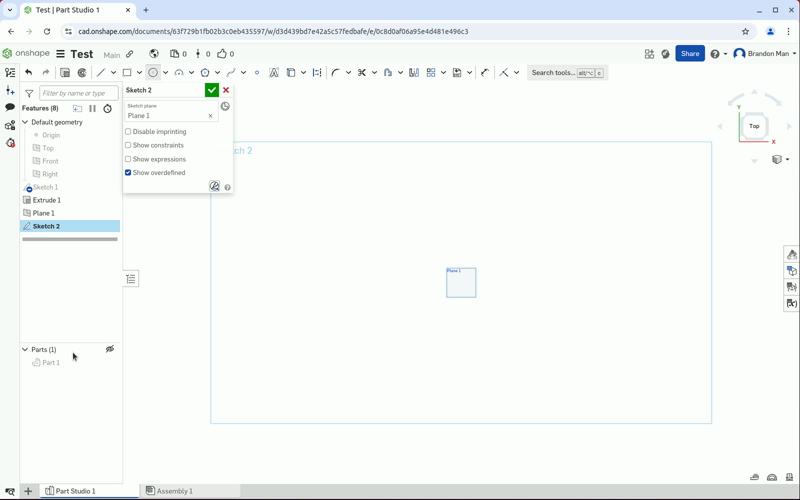
key_down(shift)
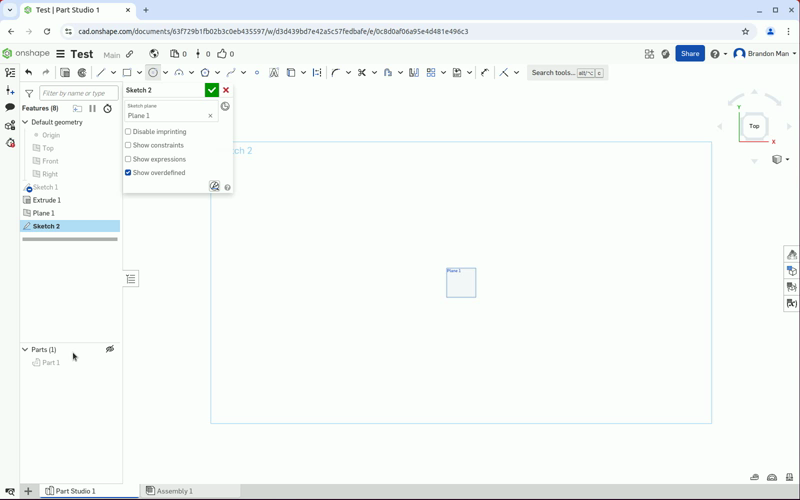
mouse_move(460, 282)
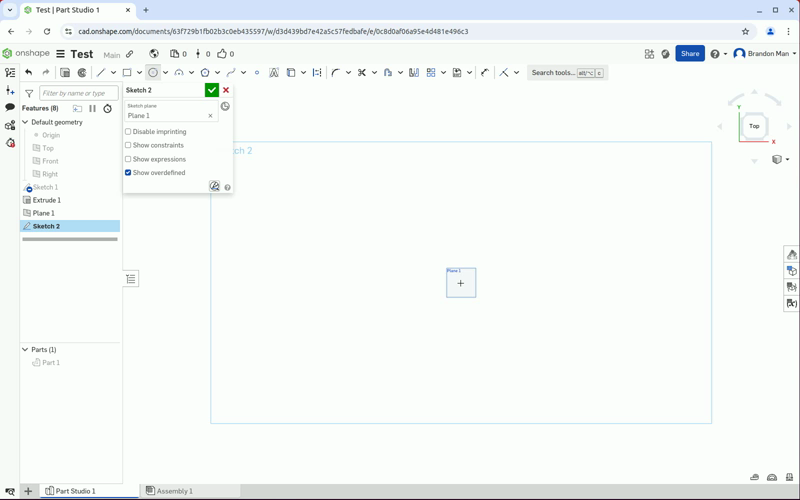
click(460, 282)
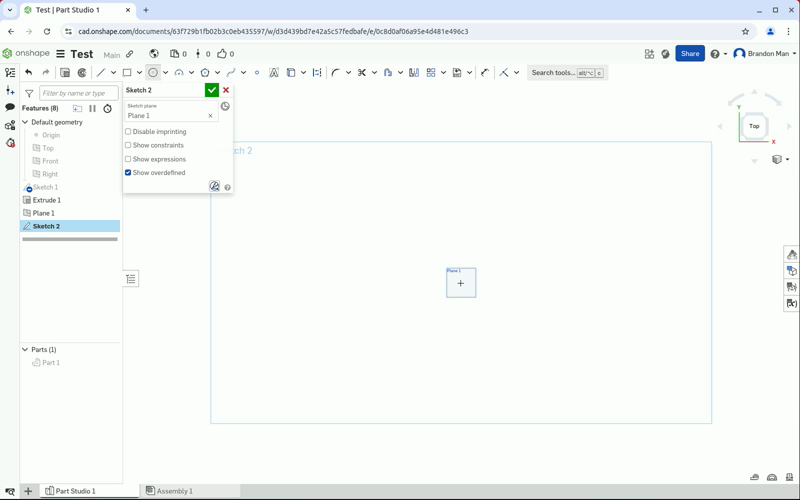
key_up(shift)
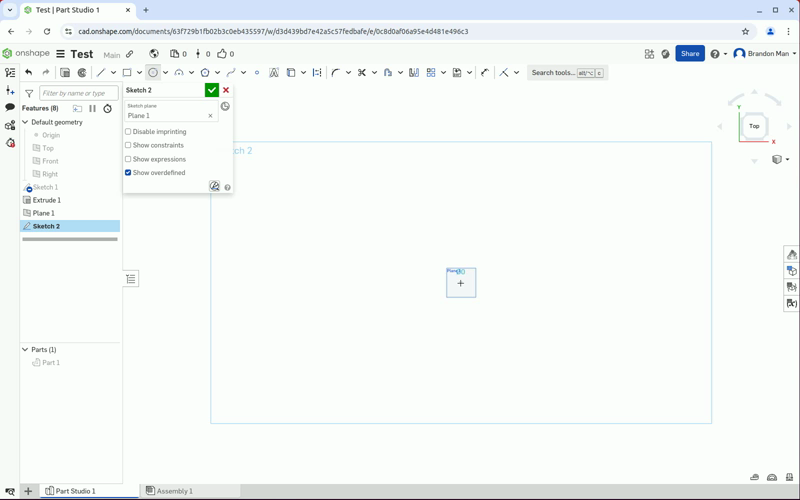
mouse_move(511, 282)
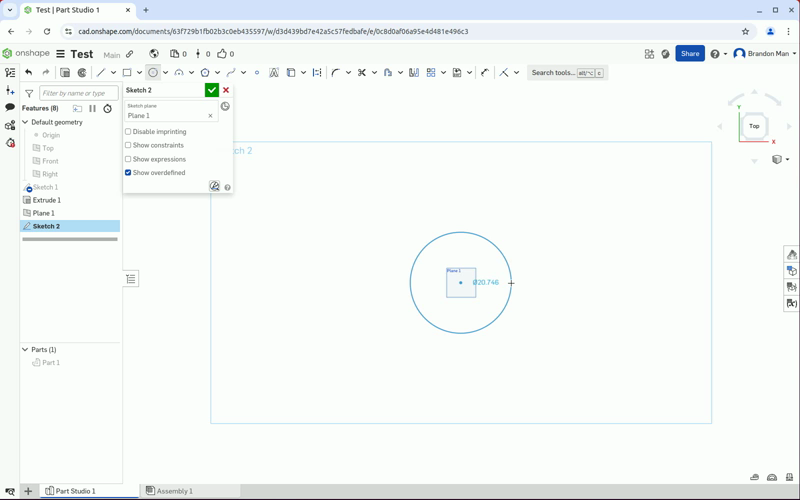
click(511, 282)
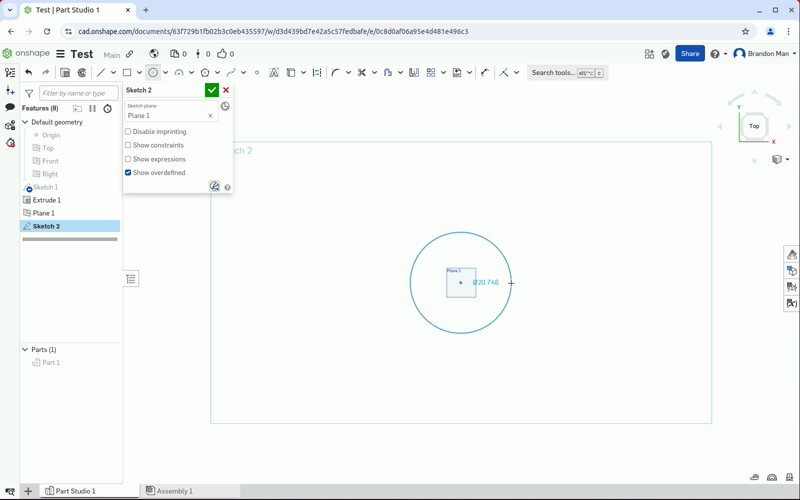
key(esc)
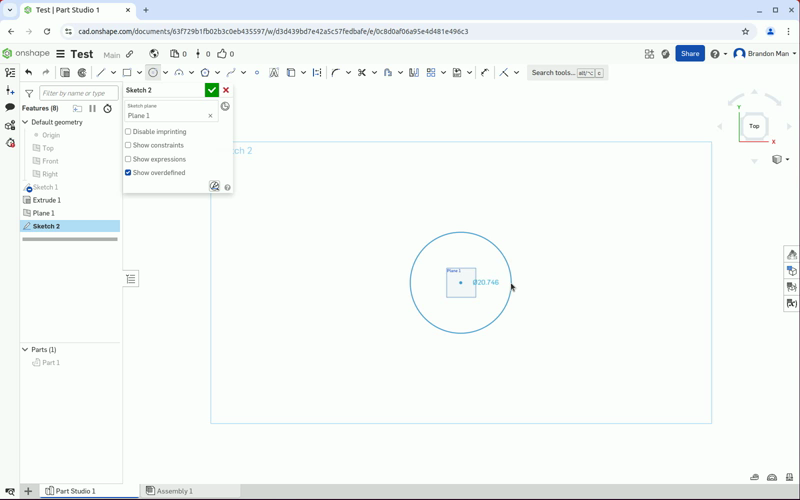
mouse_move(464, 247)
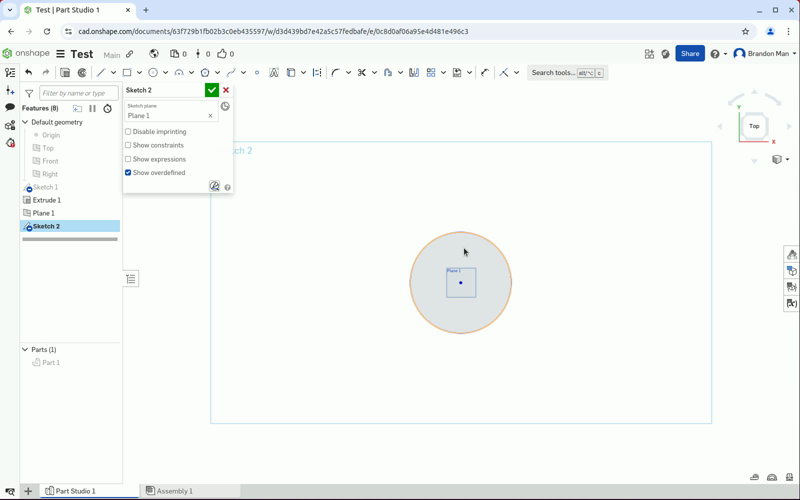
click(464, 247)
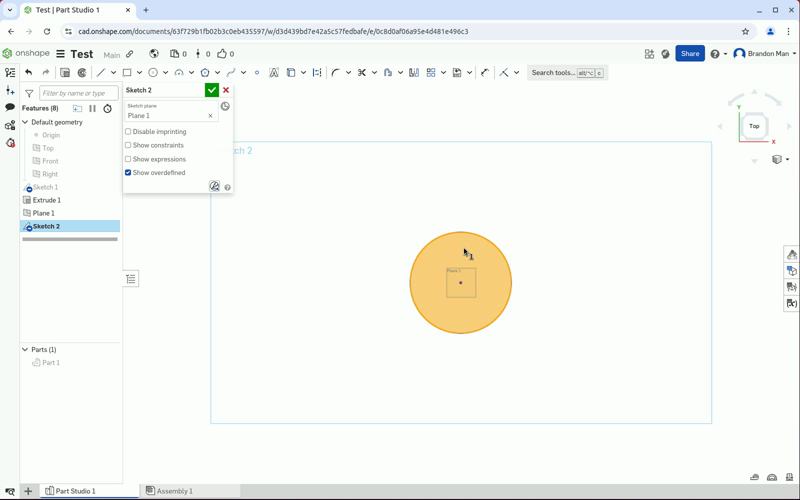
mouse_move(73, 352)
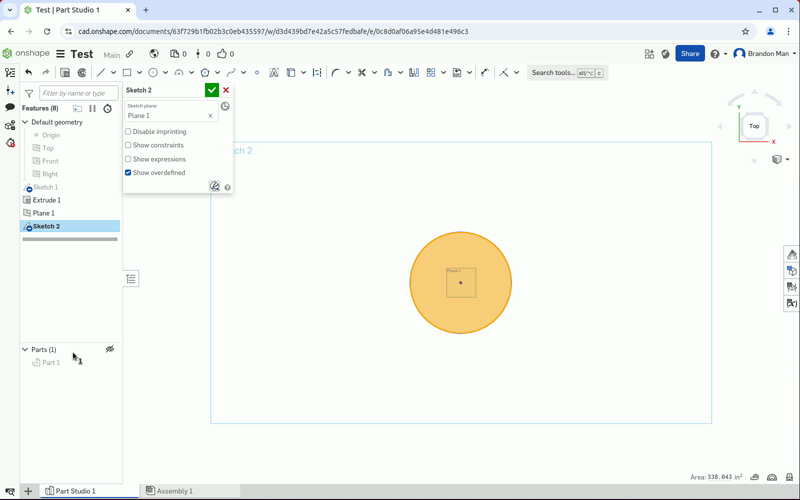
key(shift+y)
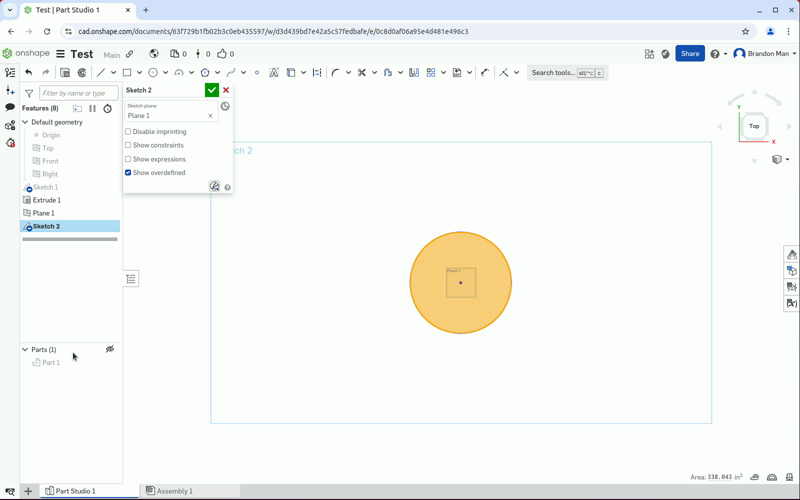
key(shift+e)
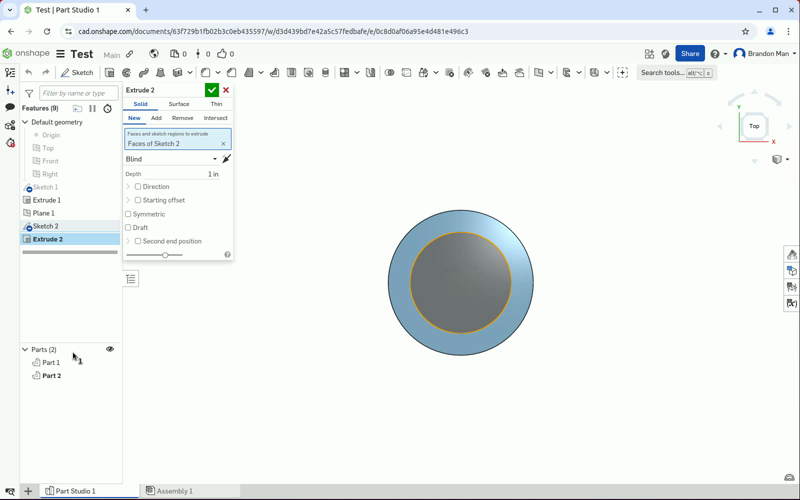
mouse_move(143, 106)
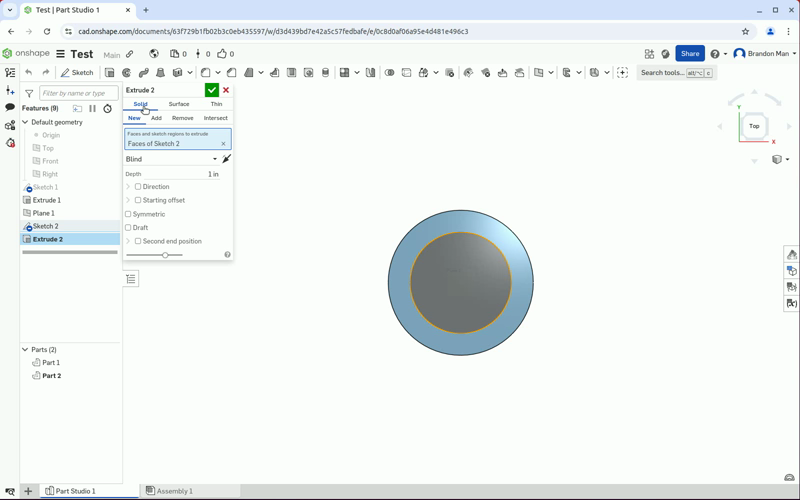
click(143, 106)
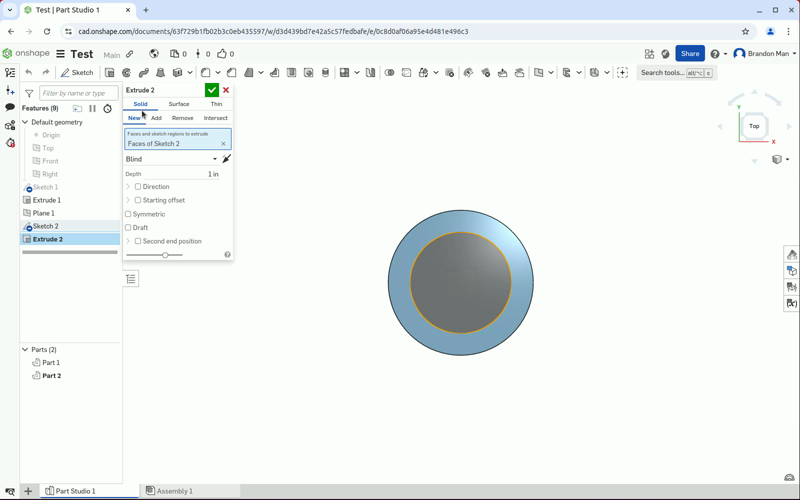
mouse_move(137, 120)
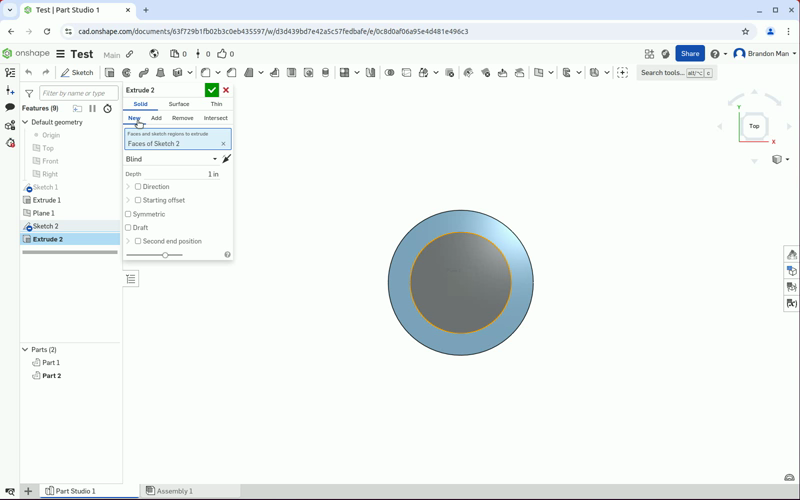
click(137, 120)
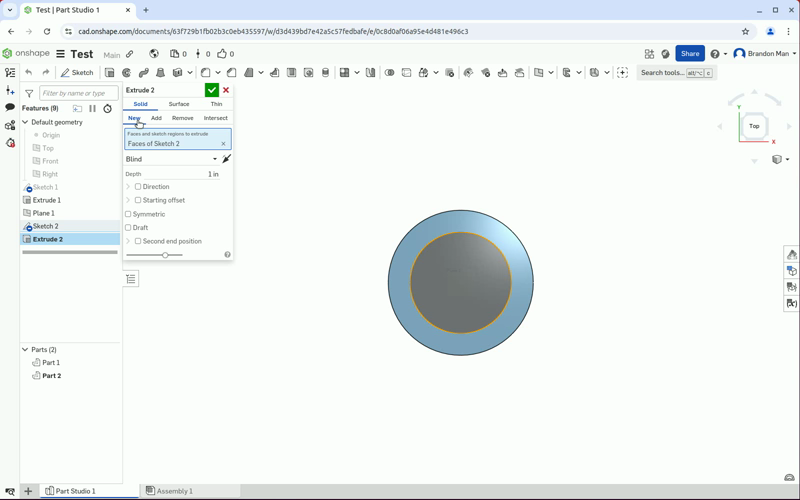
key(tab, 4)
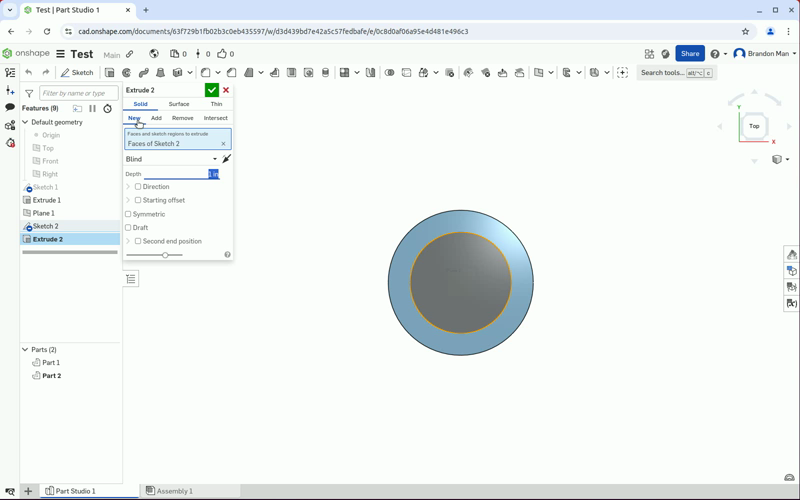
text(11.554)
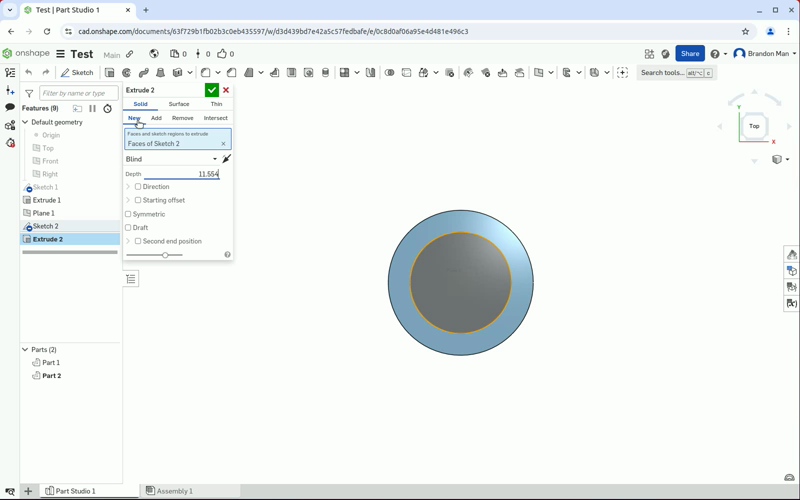
key(enter)
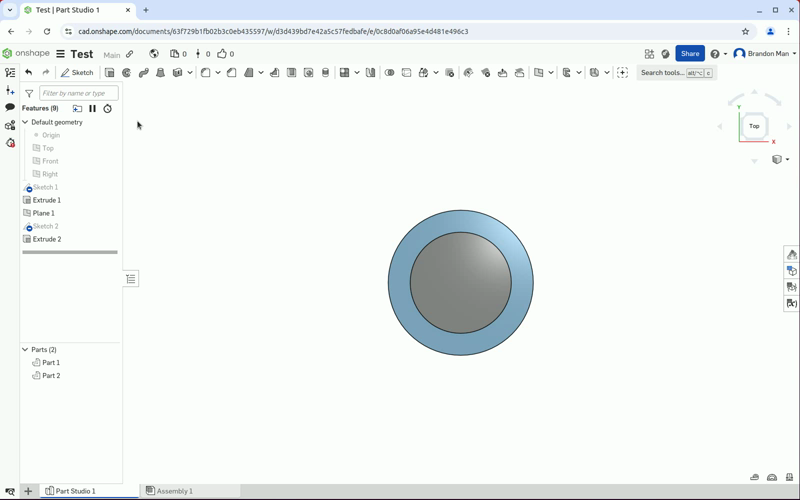
key(shift+h)
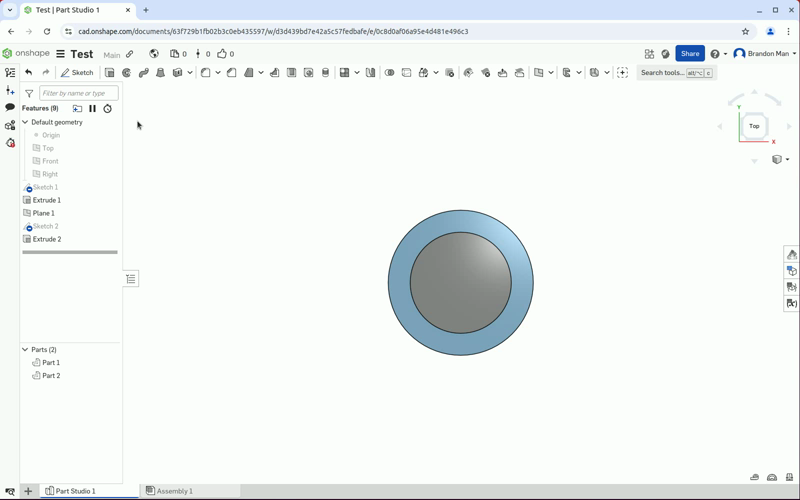
key(shift+h)
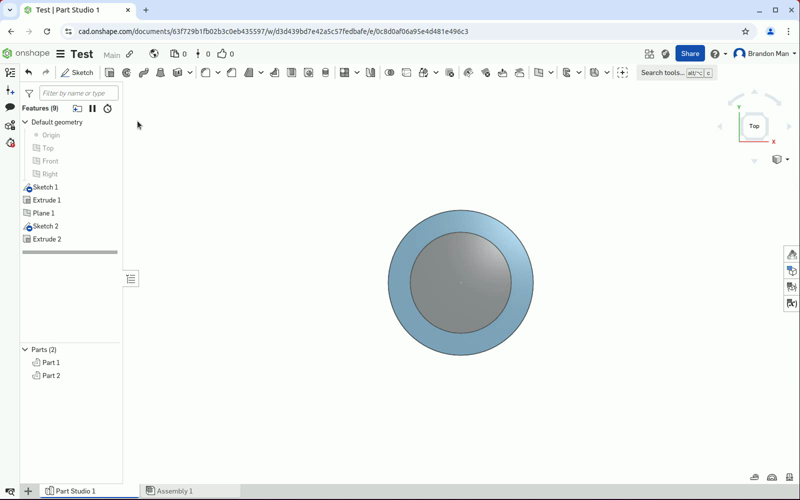
key(shift+7)
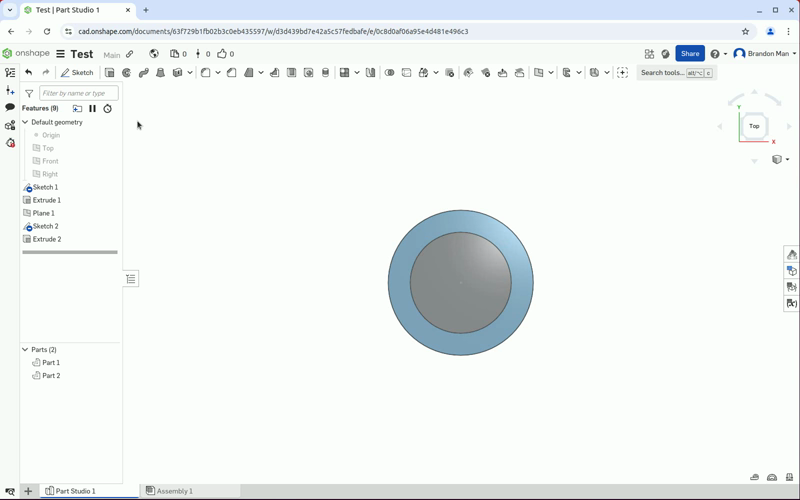
key(up, 3)
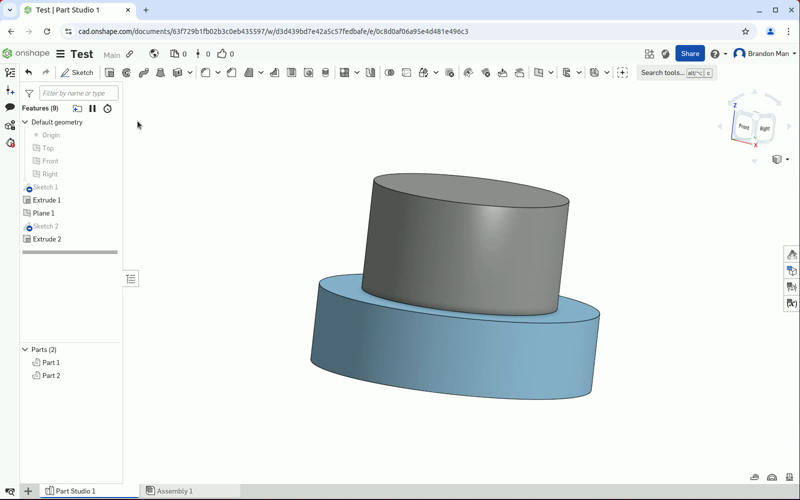
key(left, 3)
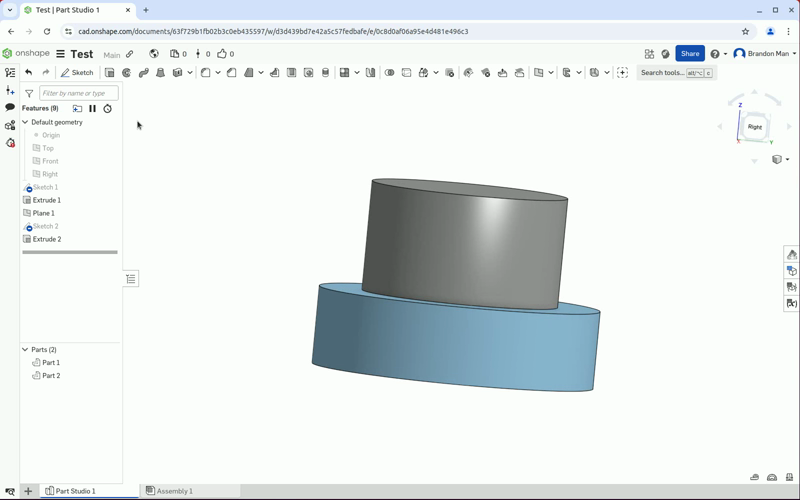
key(right, 3)
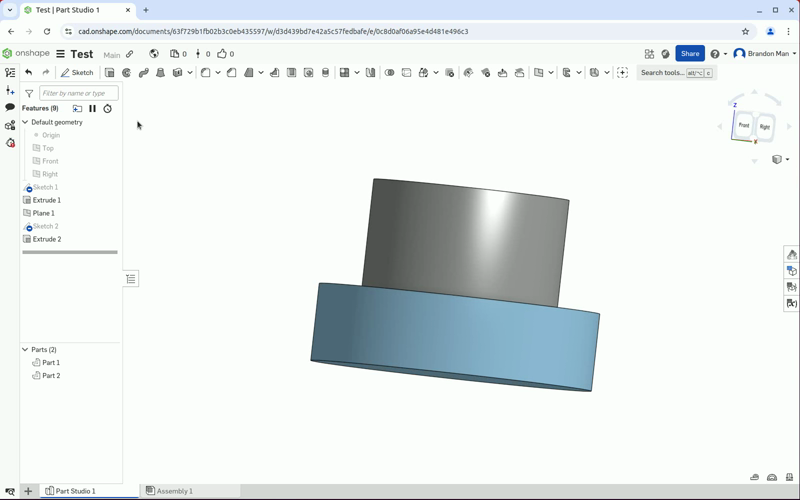
key(down, 3)
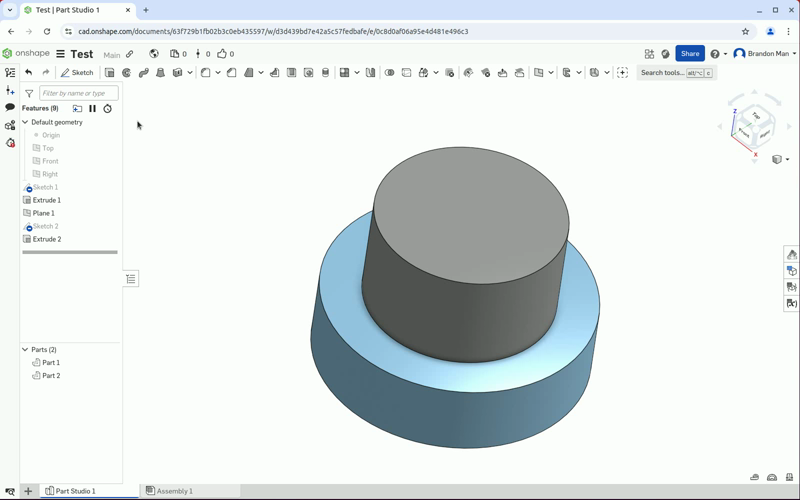
mouse_move(73, 189)
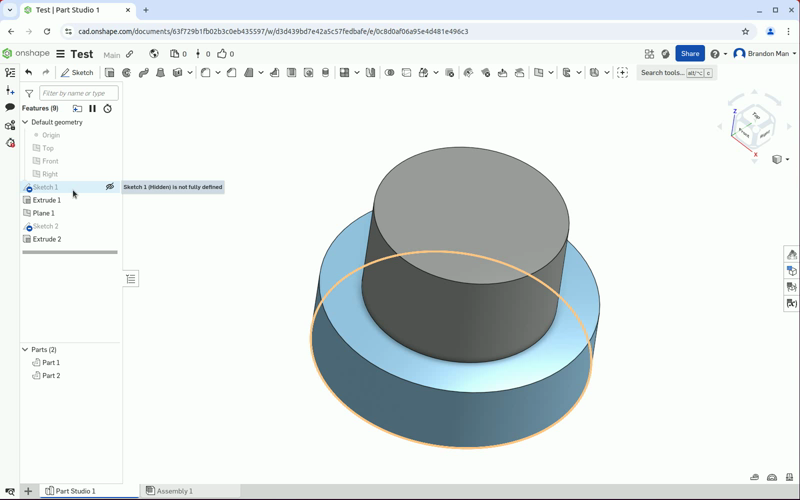
click(73, 189)